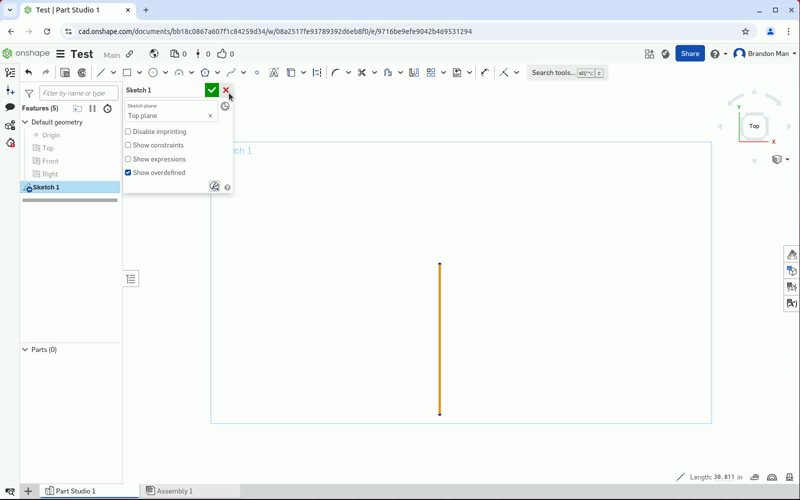
key(shift+h)
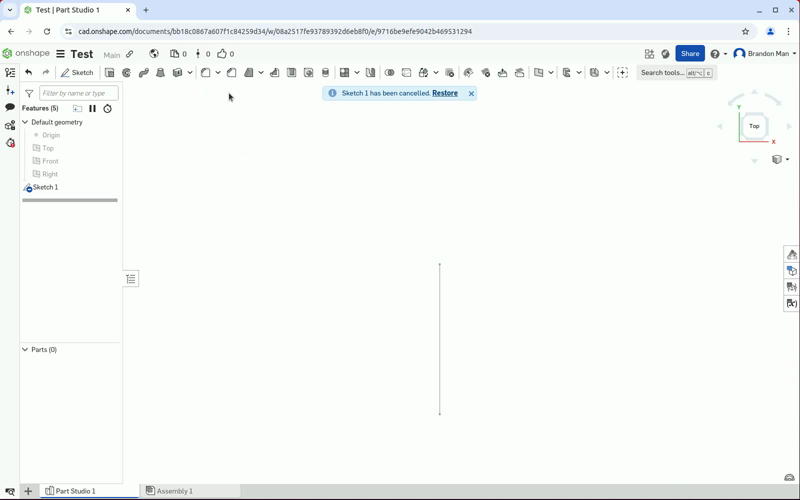
key(shift+s)
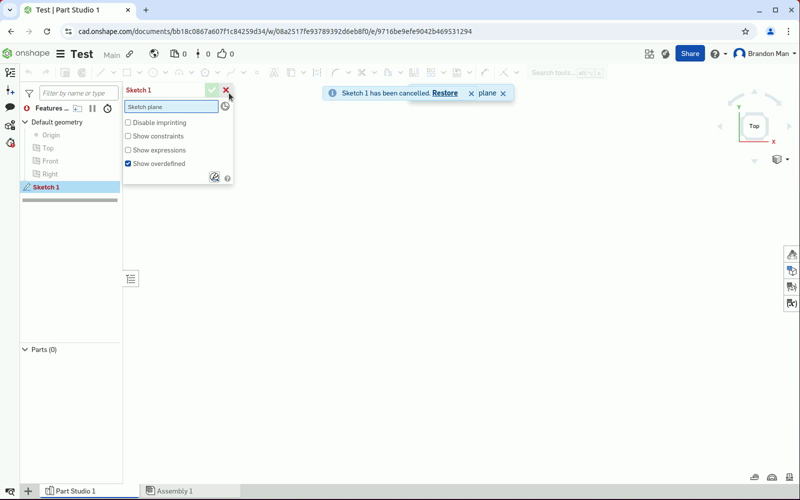
mouse_move(73, 150)
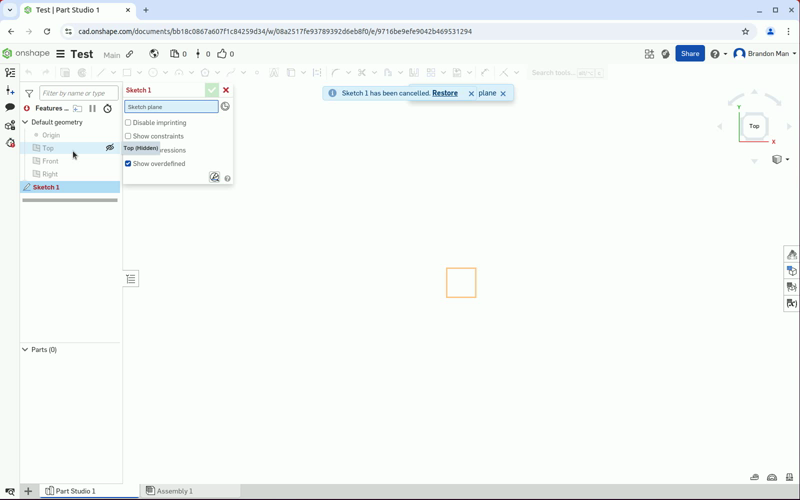
click(73, 150)
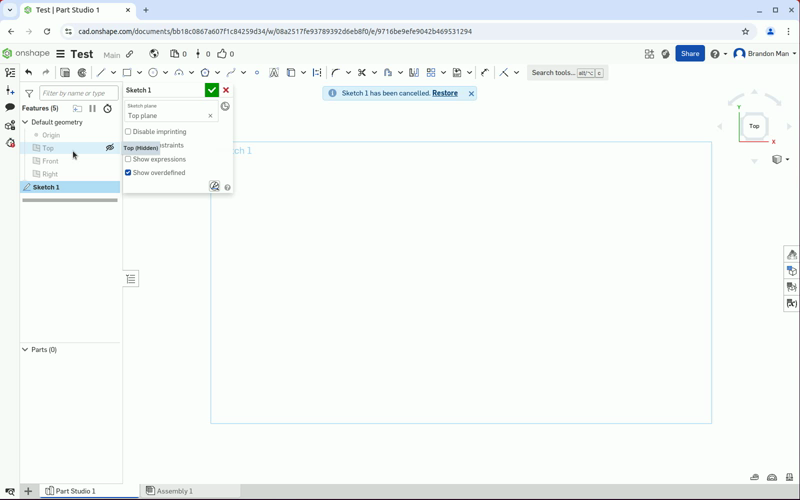
mouse_move(73, 352)
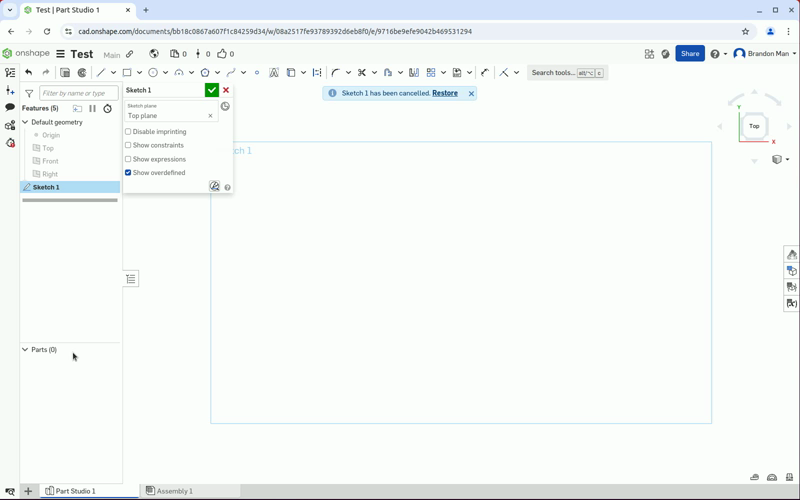
key(y)
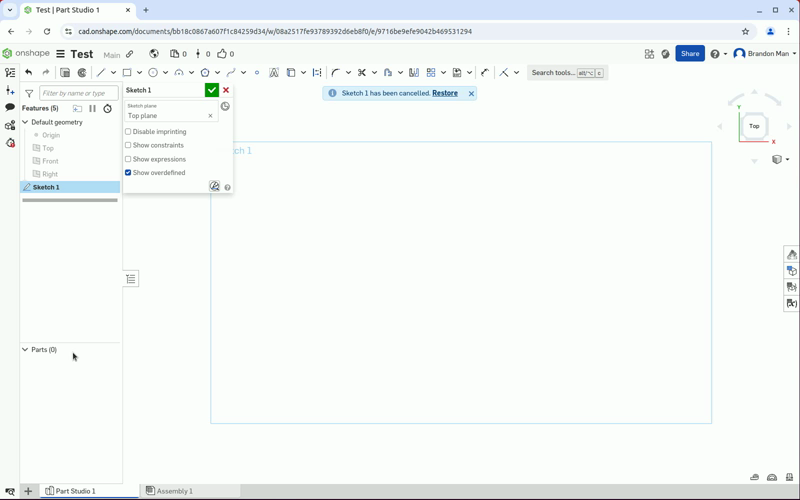
key(c)
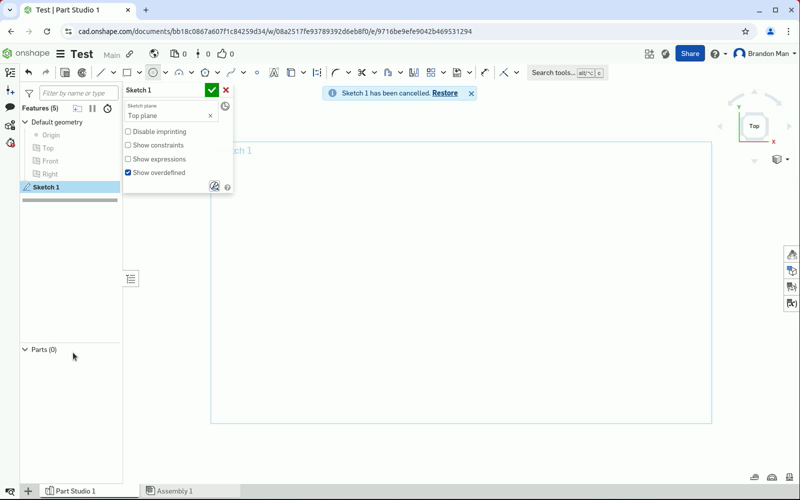
key_down(shift)
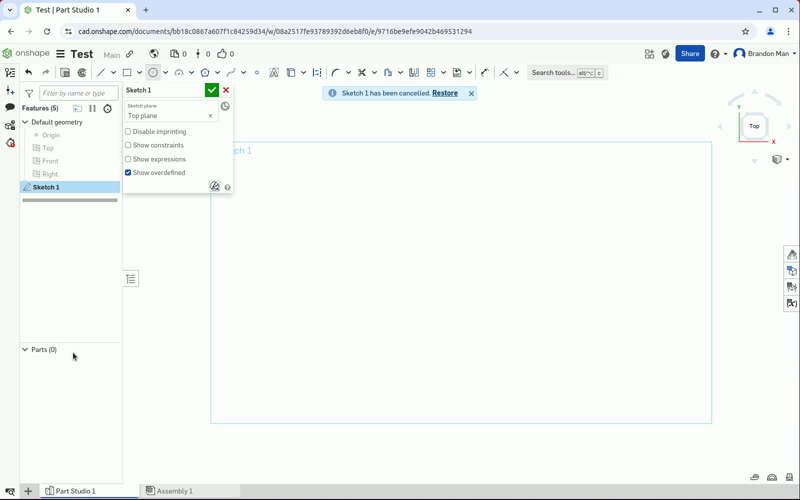
mouse_move(461, 282)
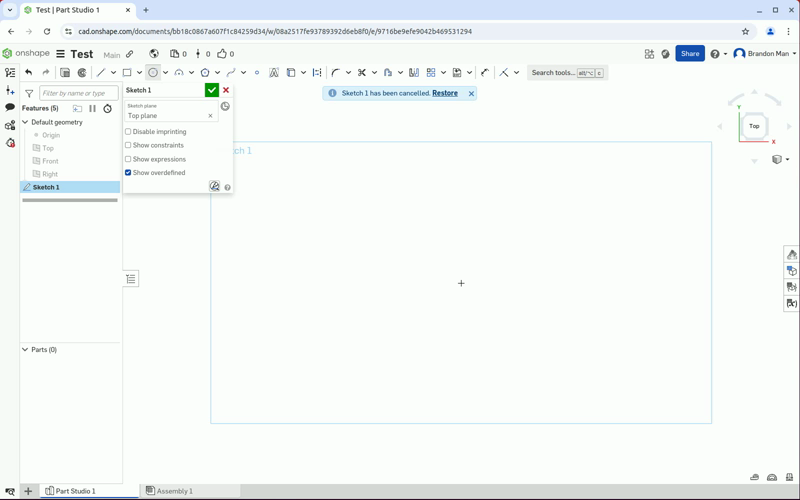
click(461, 282)
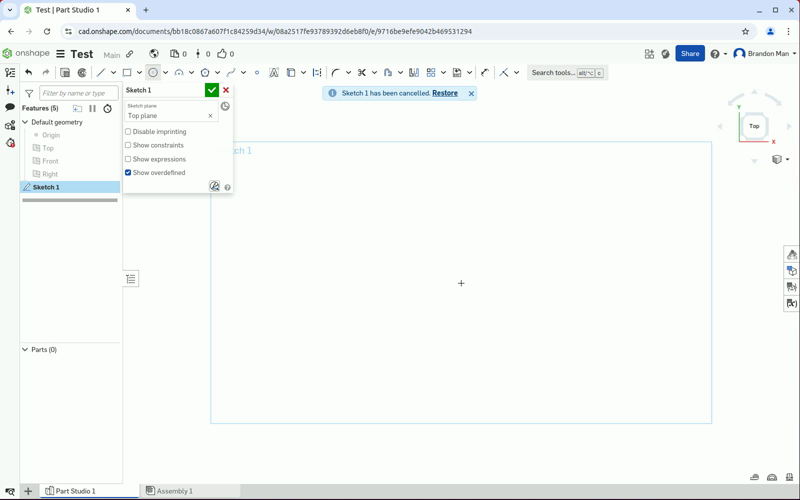
key_up(shift)
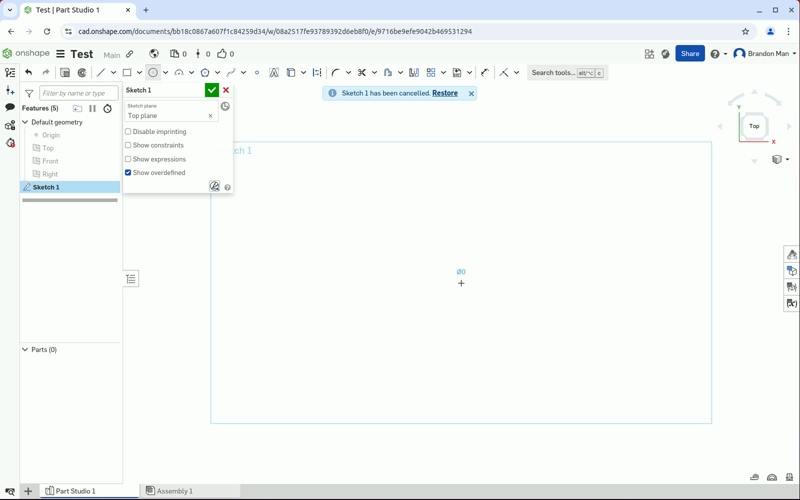
mouse_move(574, 282)
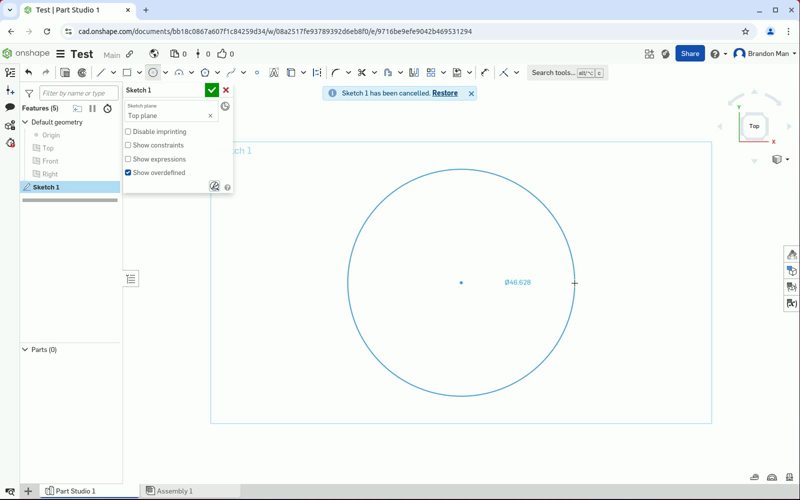
click(574, 282)
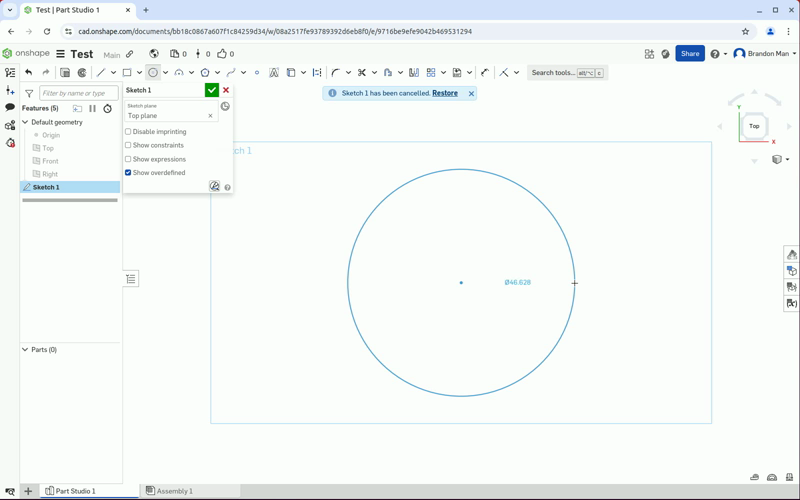
key(esc)
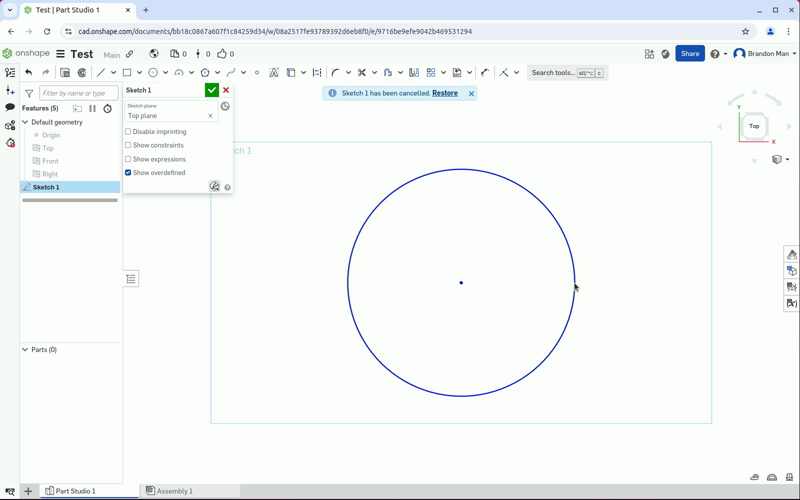
mouse_move(454, 247)
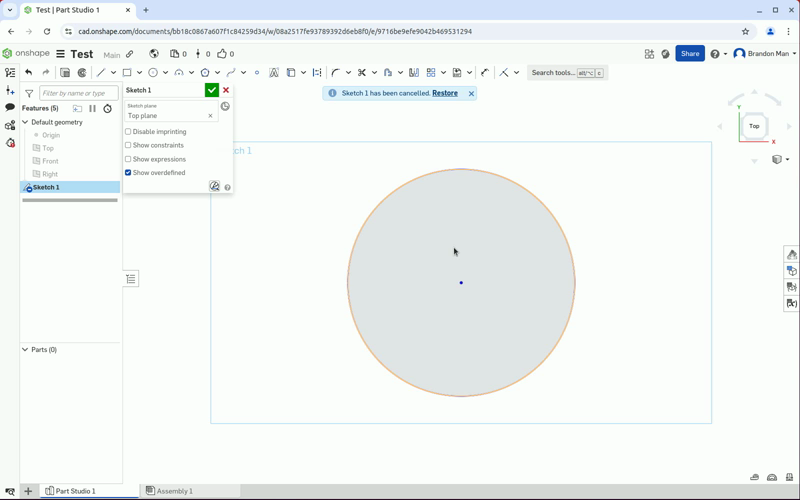
click(454, 247)
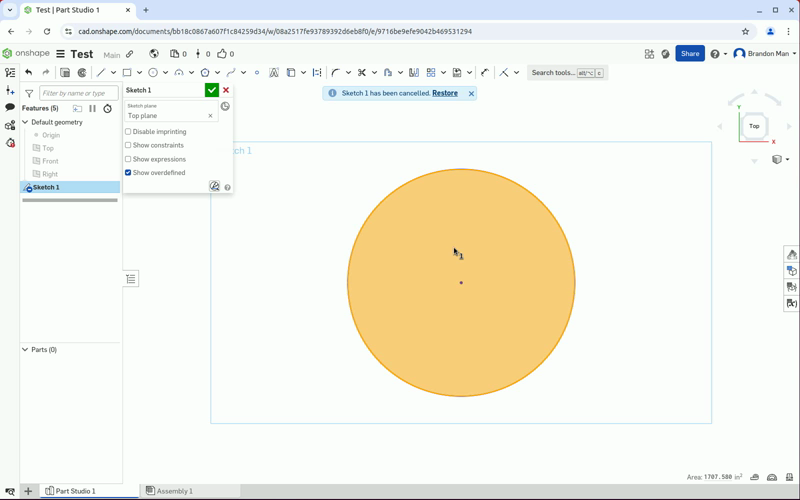
mouse_move(73, 352)
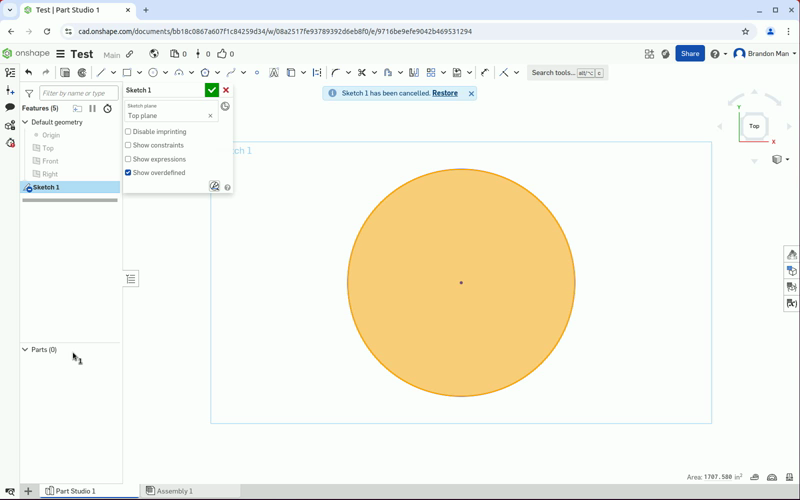
key(shift+y)
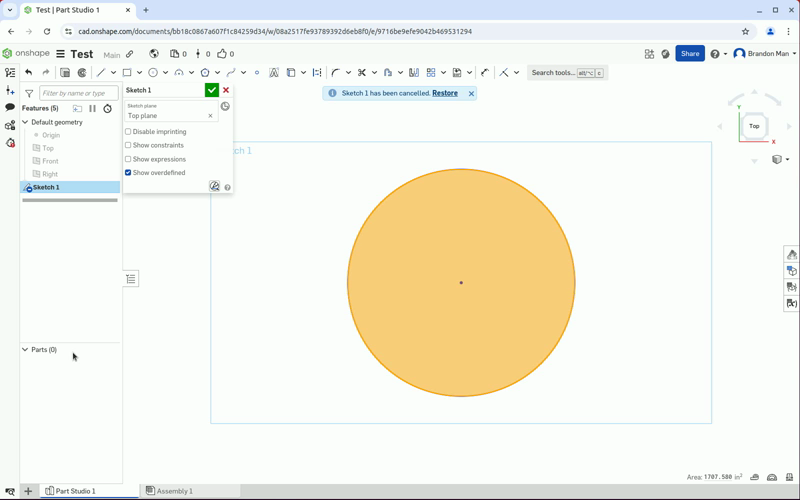
key(shift+e)
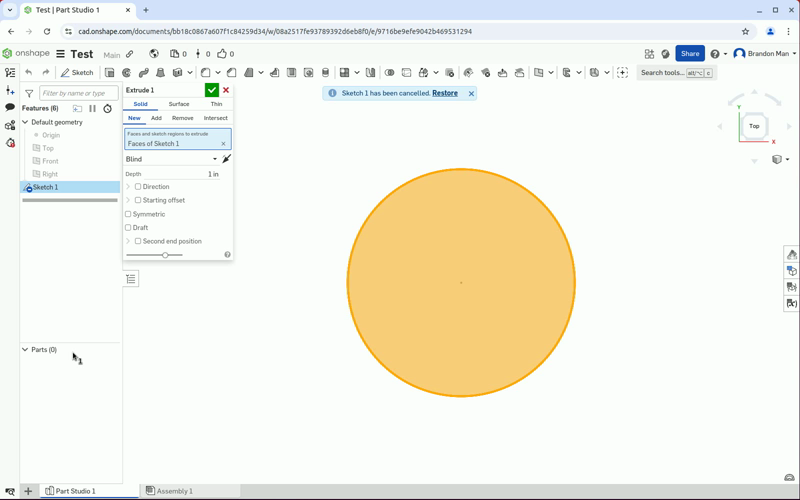
mouse_move(143, 106)
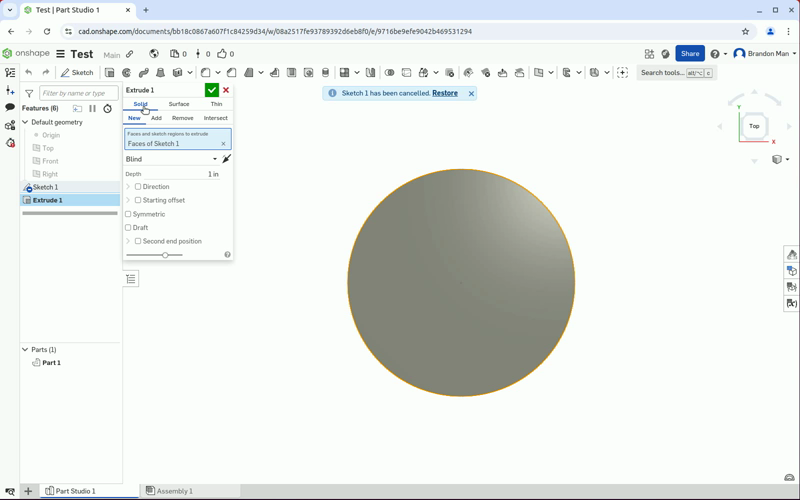
click(143, 106)
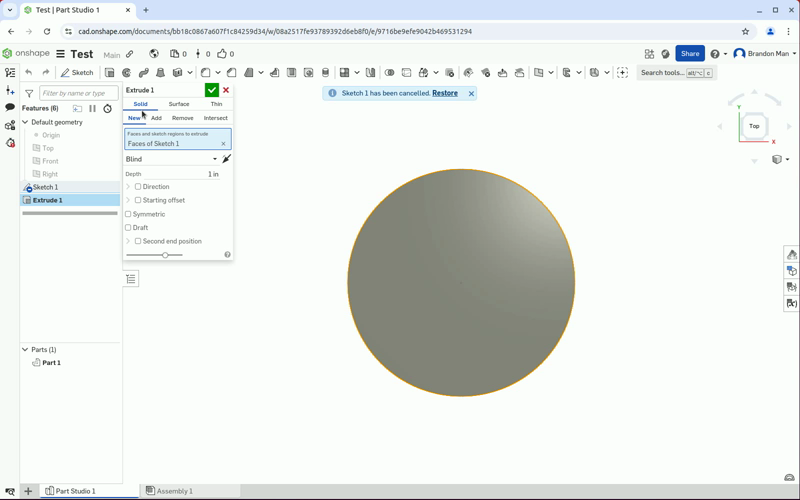
mouse_move(137, 120)
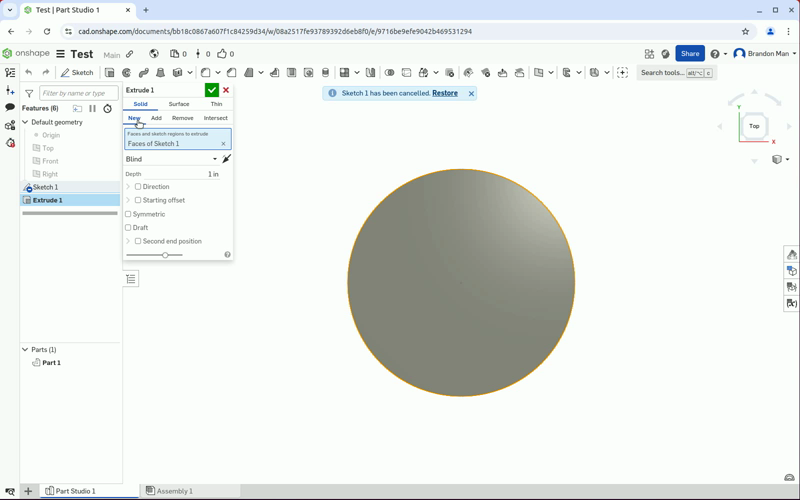
click(137, 120)
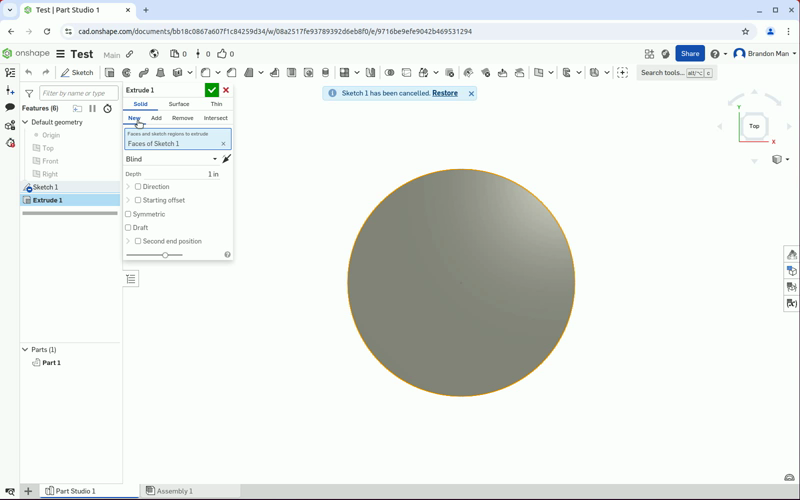
key(tab, 4)
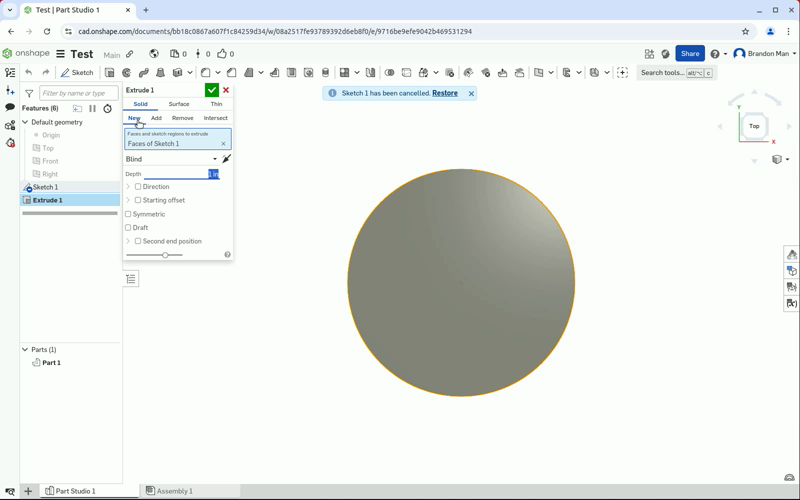
text(13.961)
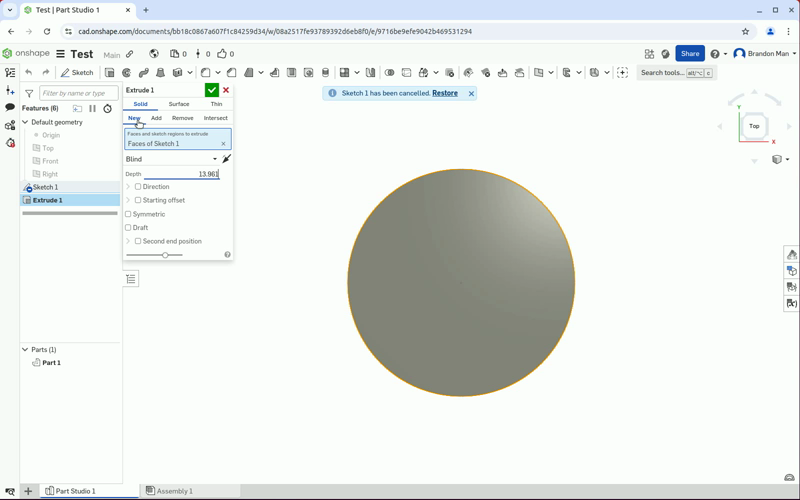
key(enter)
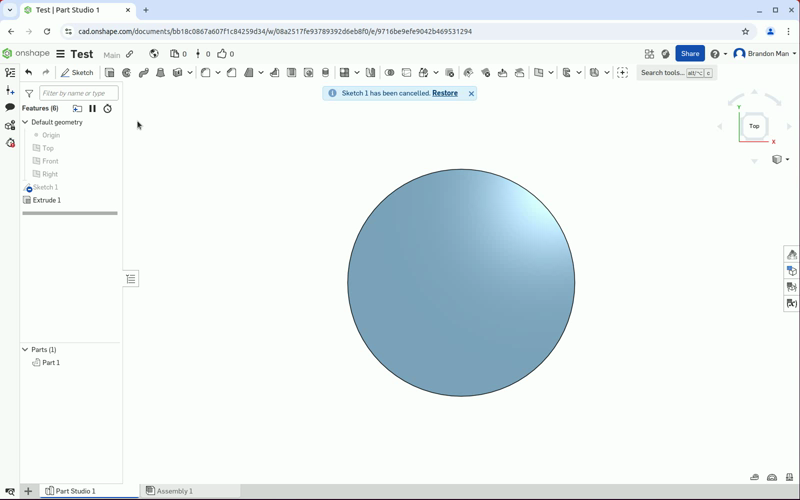
key(shift+h)
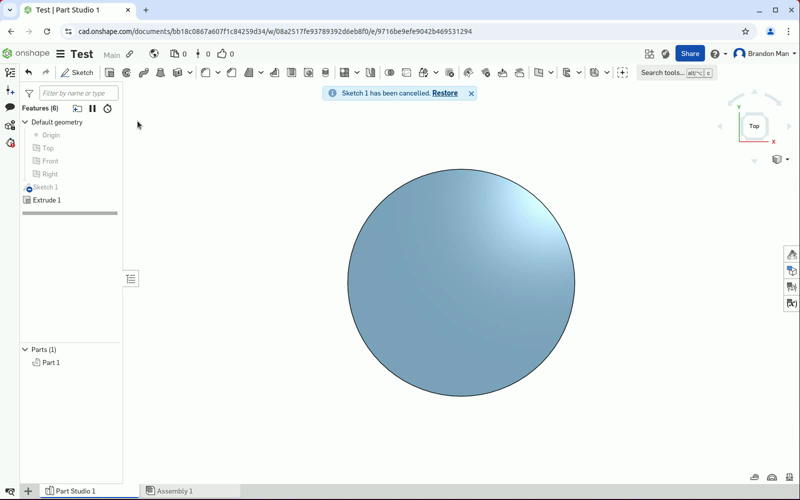
key(shift+h)
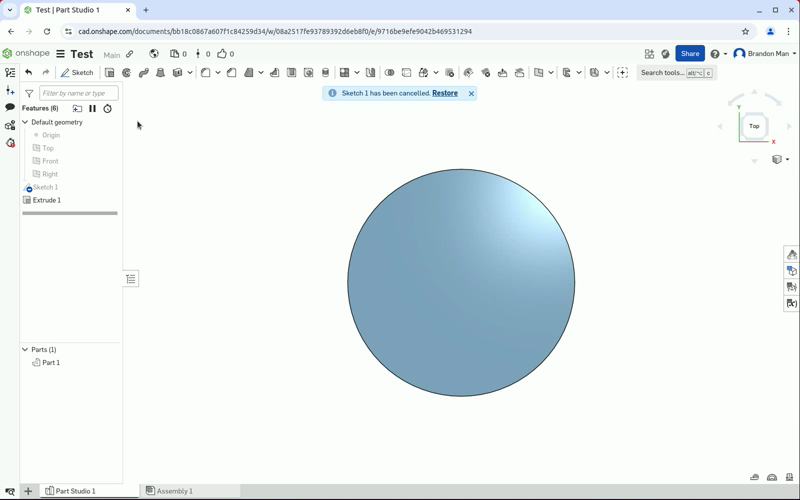
mouse_move(73, 189)
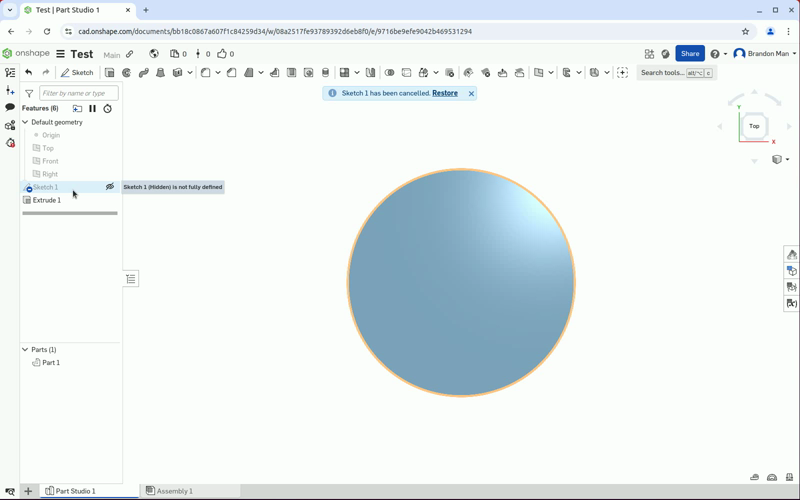
click(73, 189)
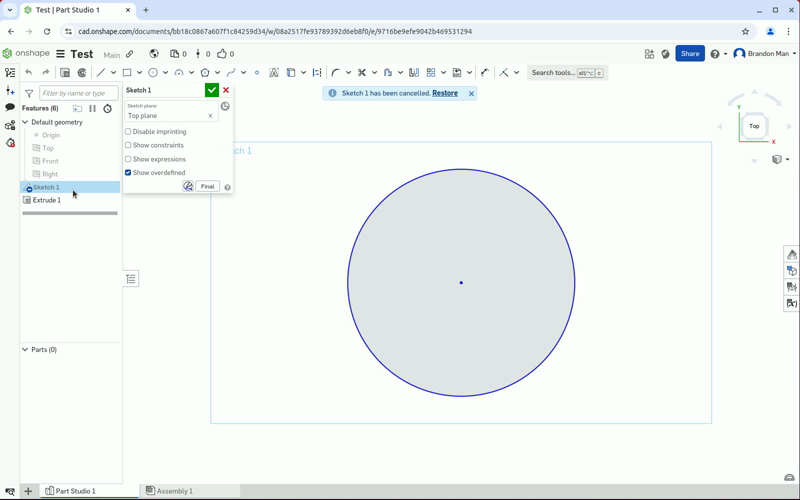
mouse_move(229, 92)
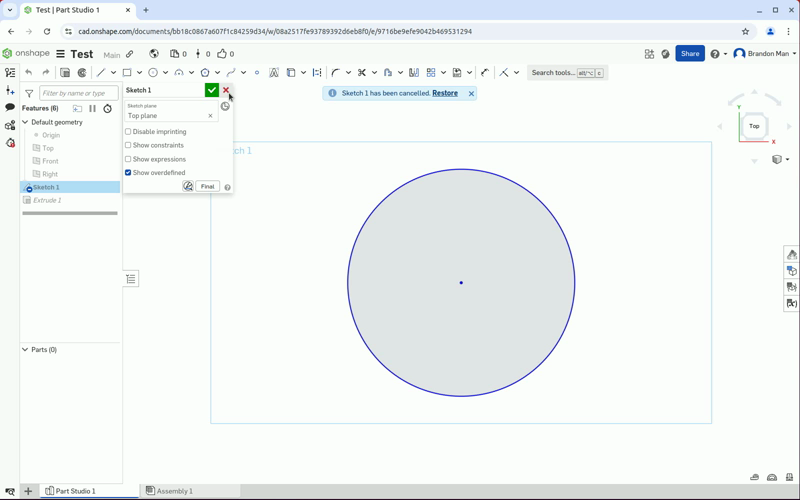
click(229, 92)
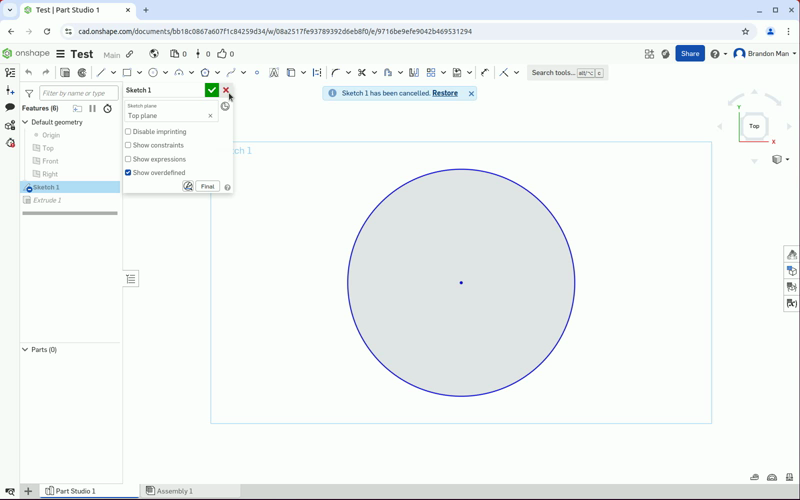
key(shift+s)
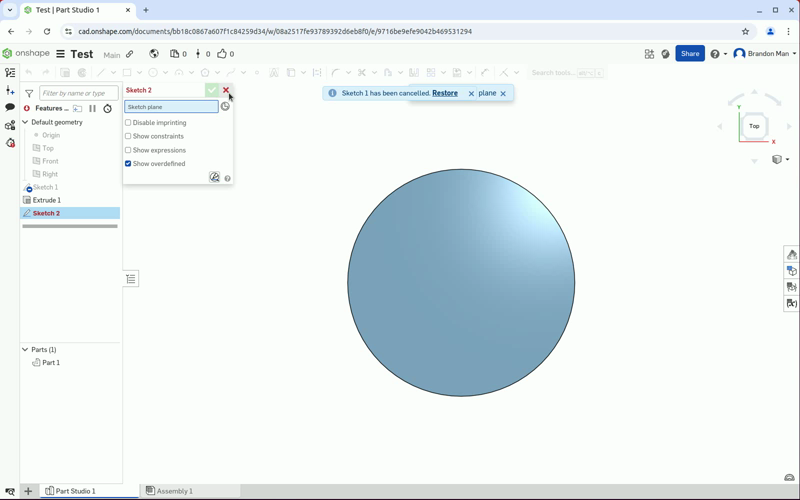
mouse_move(73, 150)
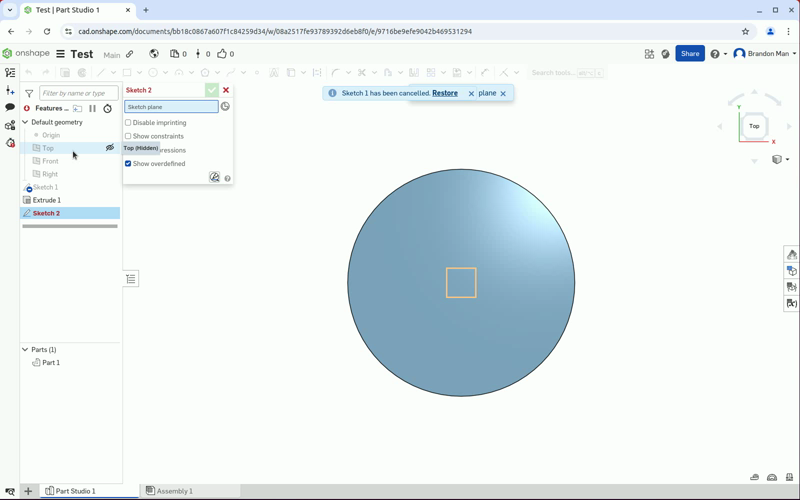
click(73, 150)
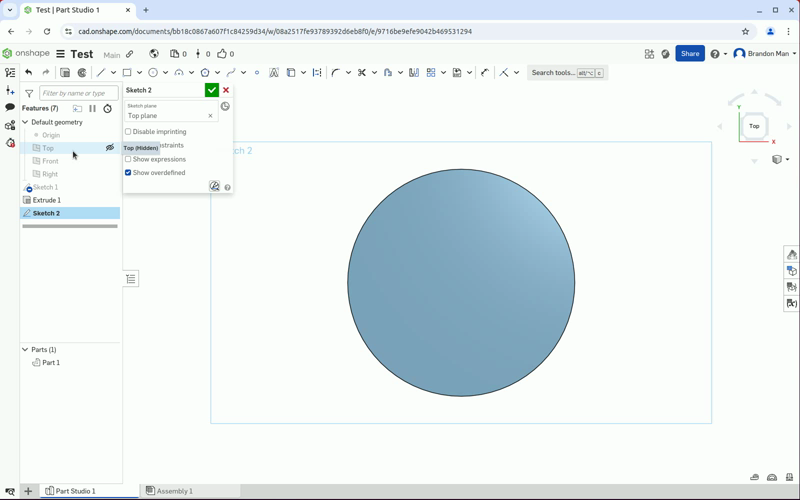
mouse_move(73, 352)
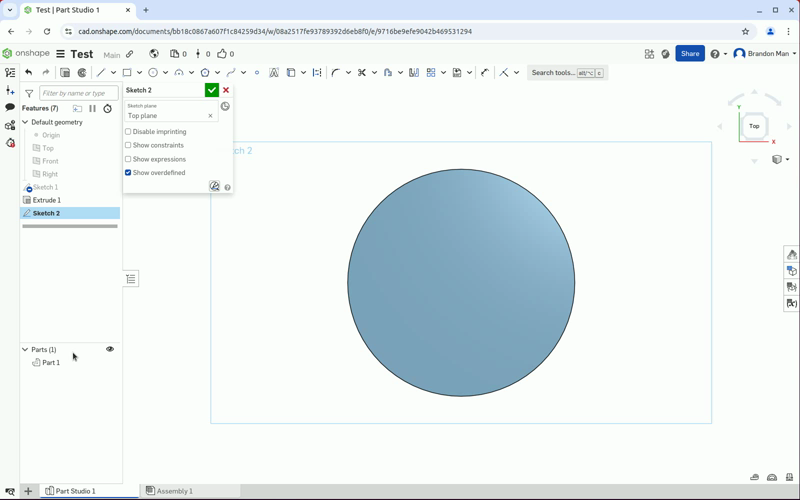
key(y)
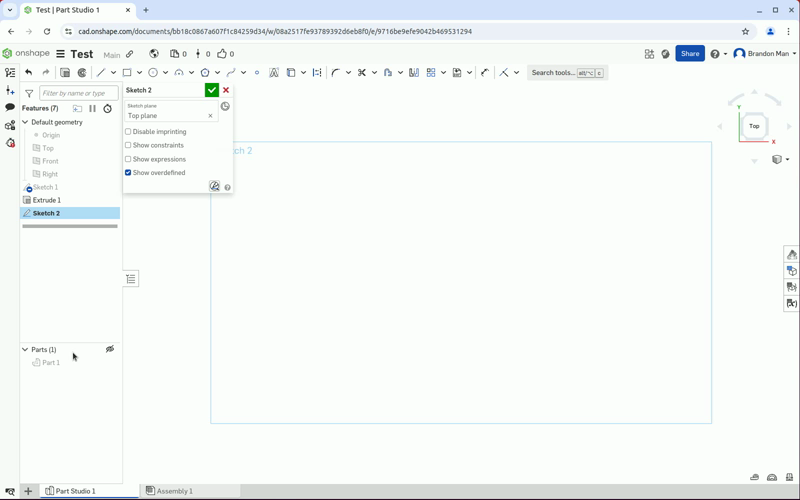
key(c)
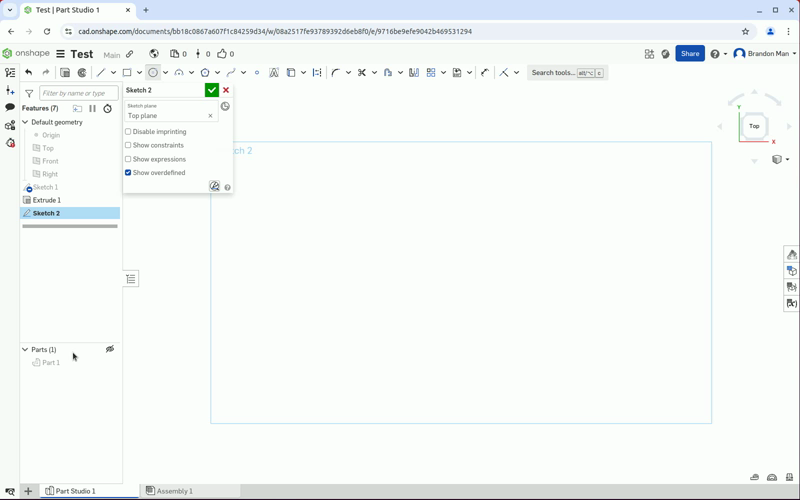
key_down(shift)
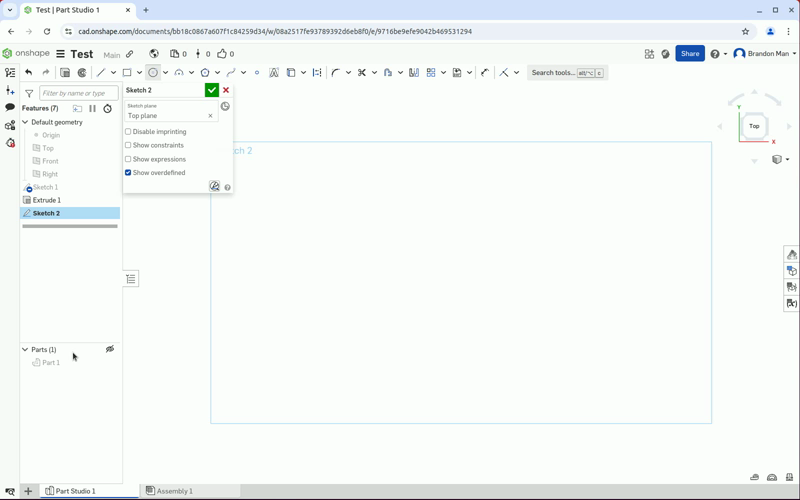
mouse_move(461, 282)
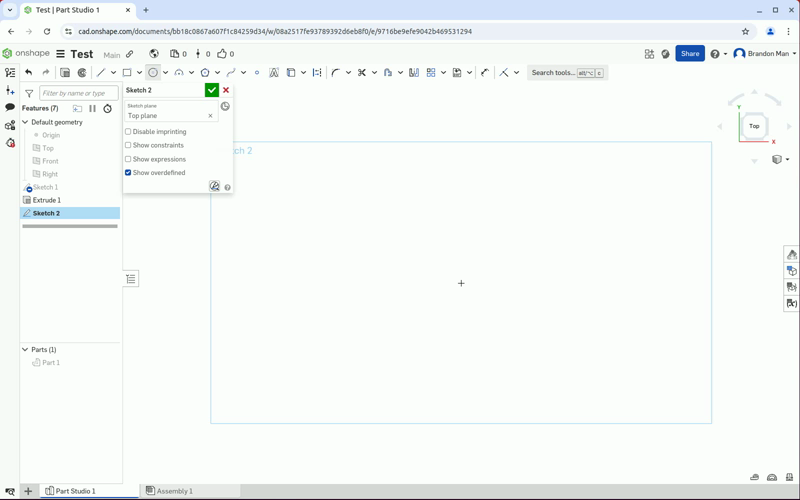
click(461, 282)
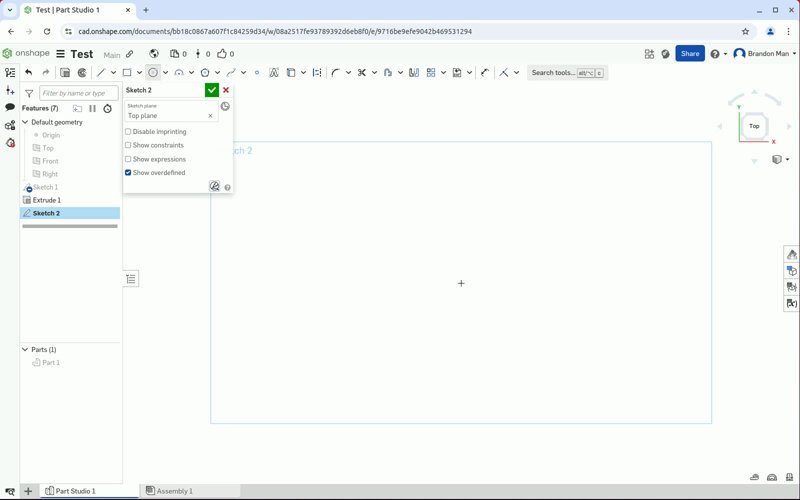
key_up(shift)
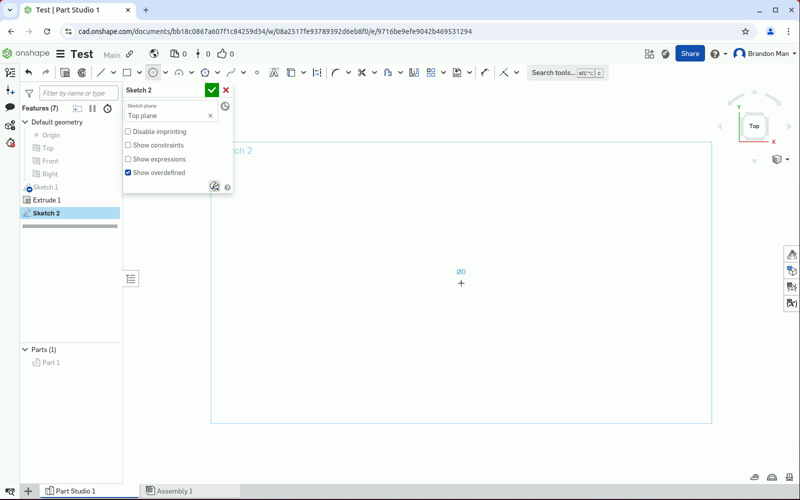
mouse_move(540, 282)
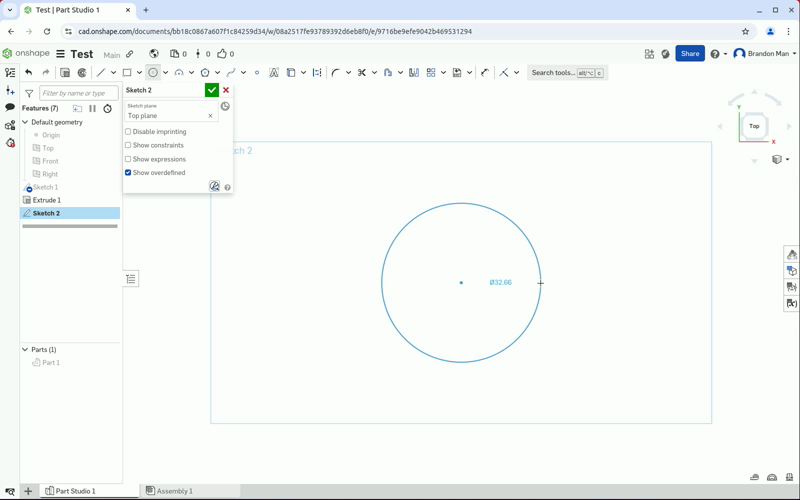
click(540, 282)
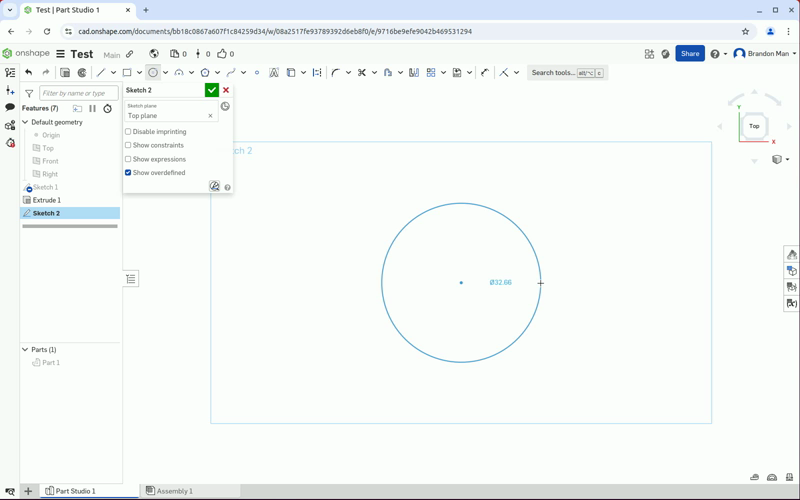
key(esc)
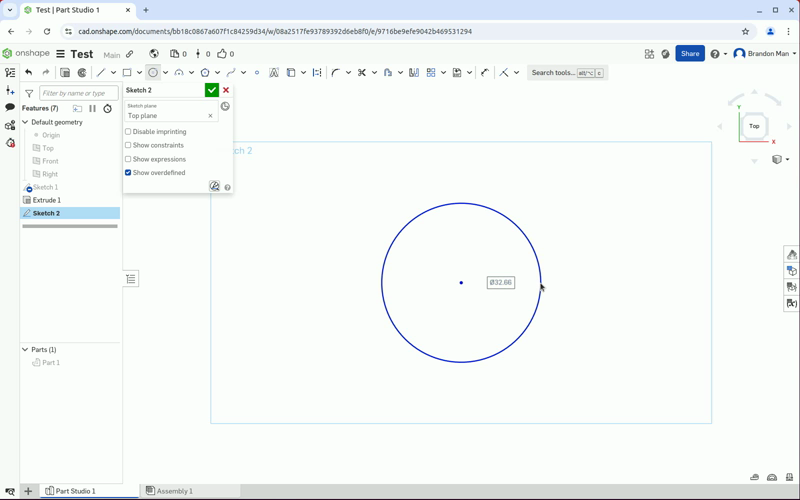
mouse_move(416, 285)
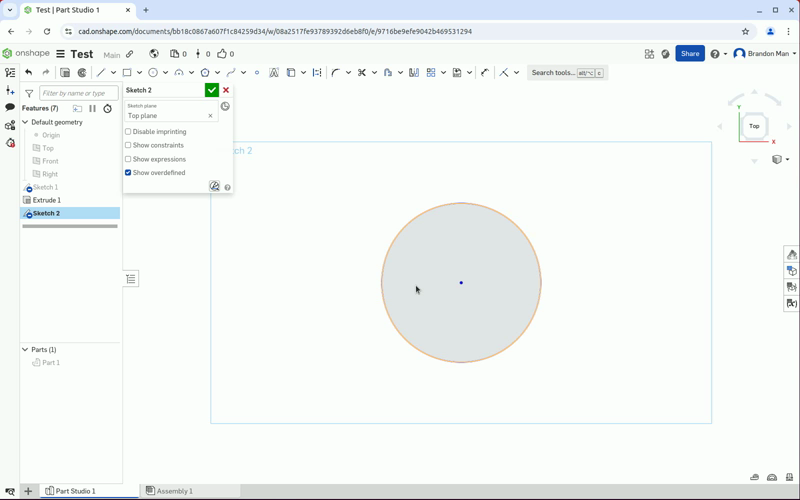
click(416, 285)
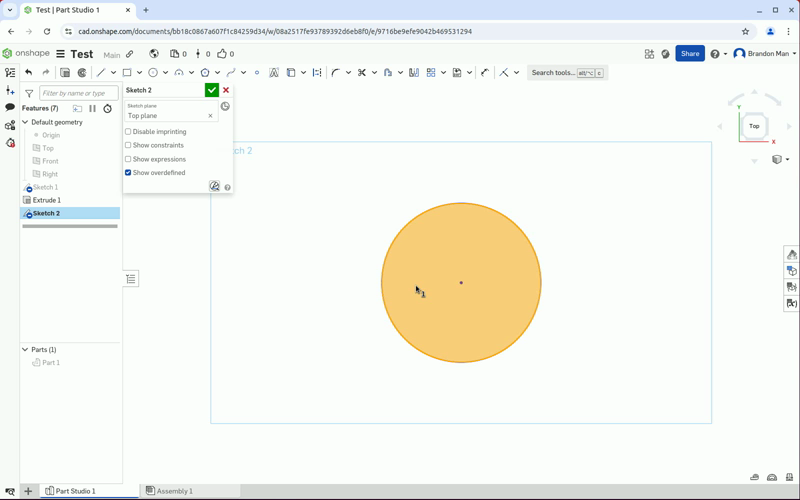
mouse_move(73, 352)
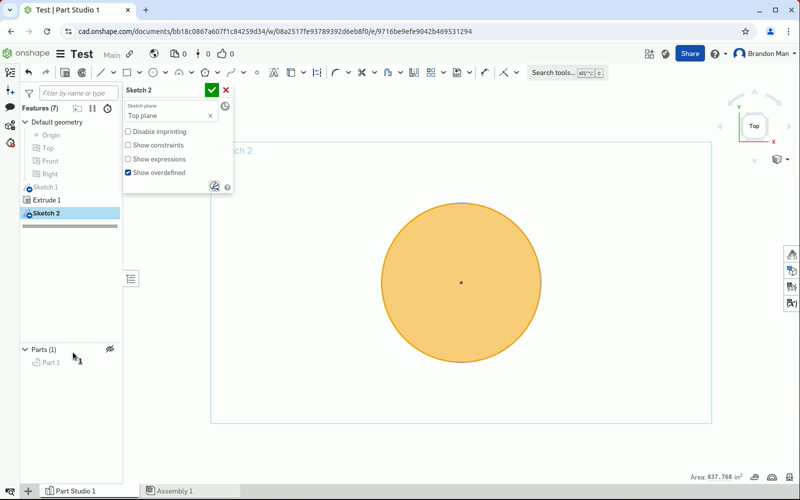
key(shift+y)
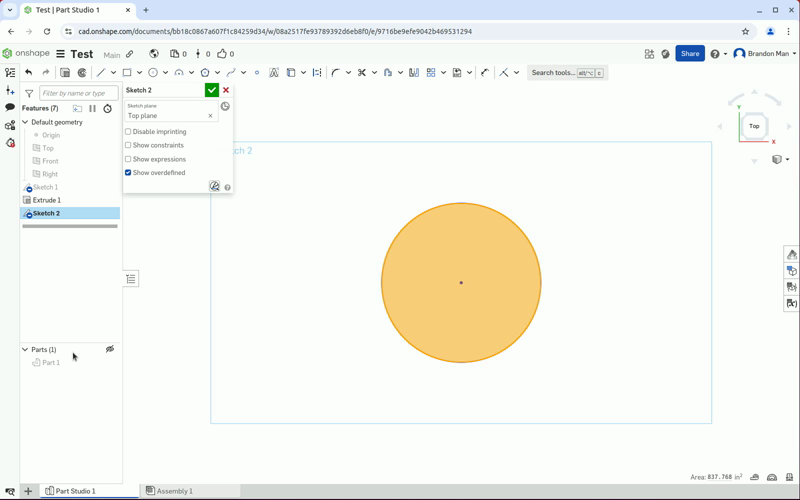
key(shift+e)
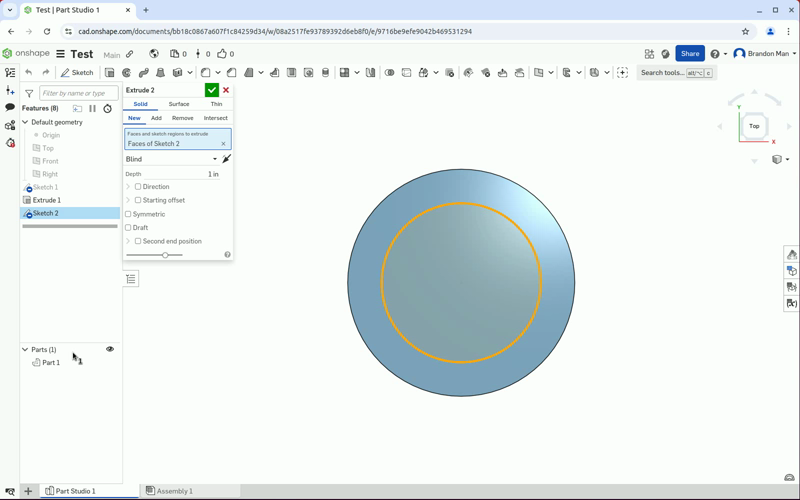
mouse_move(143, 106)
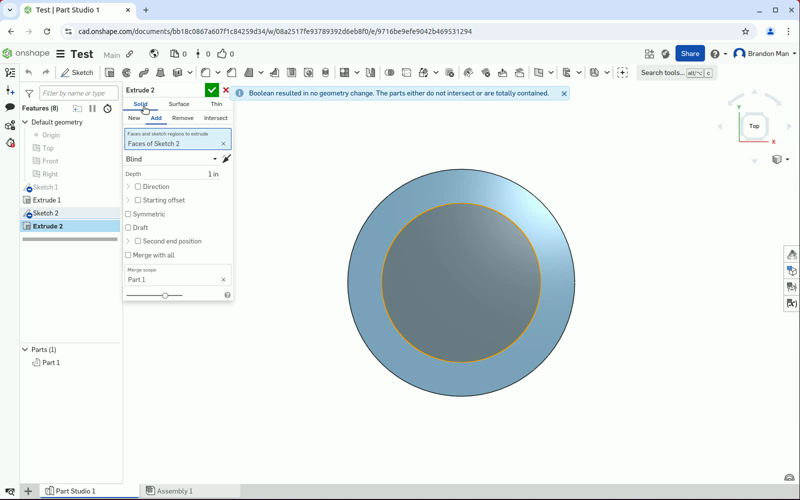
click(143, 106)
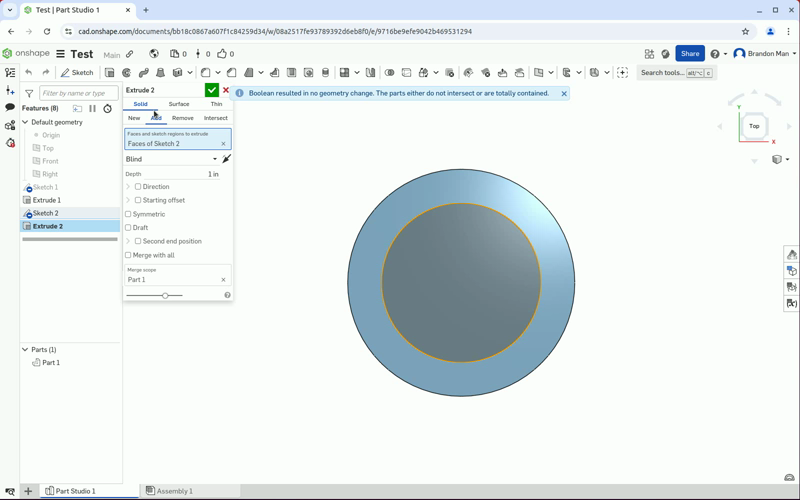
mouse_move(186, 120)
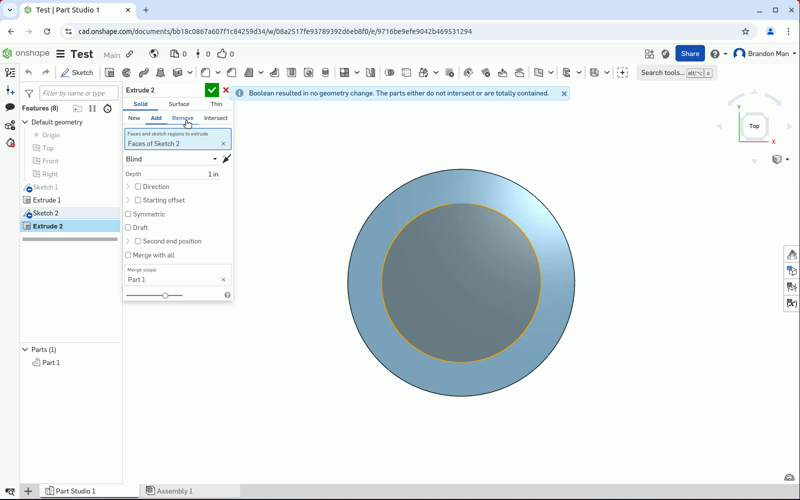
click(186, 120)
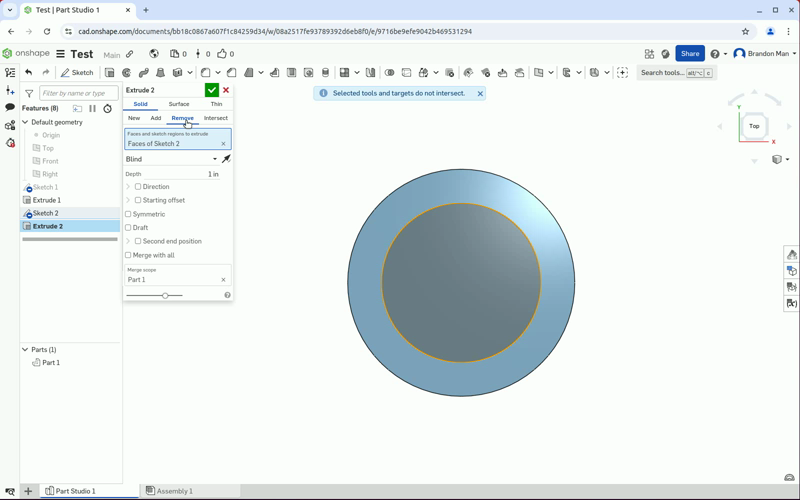
key(tab, 4)
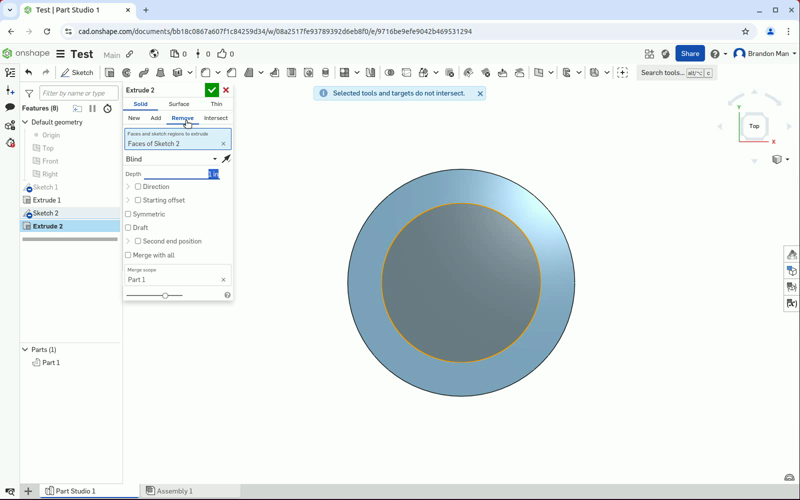
text(-13.961)
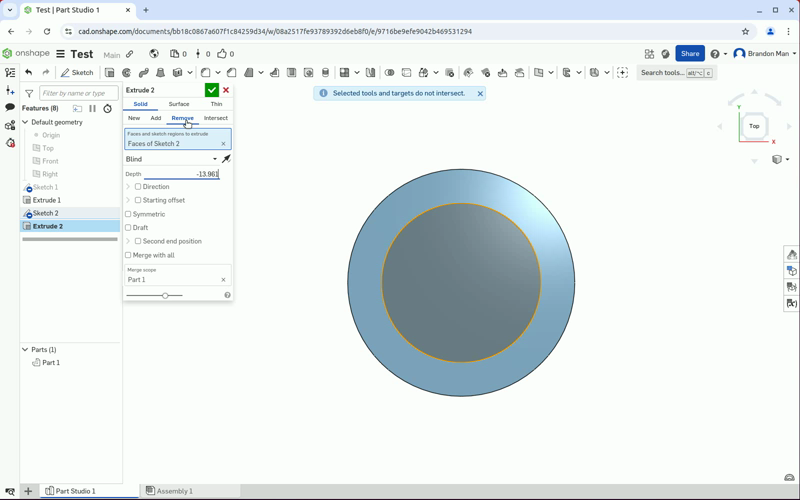
key(tab, 6)
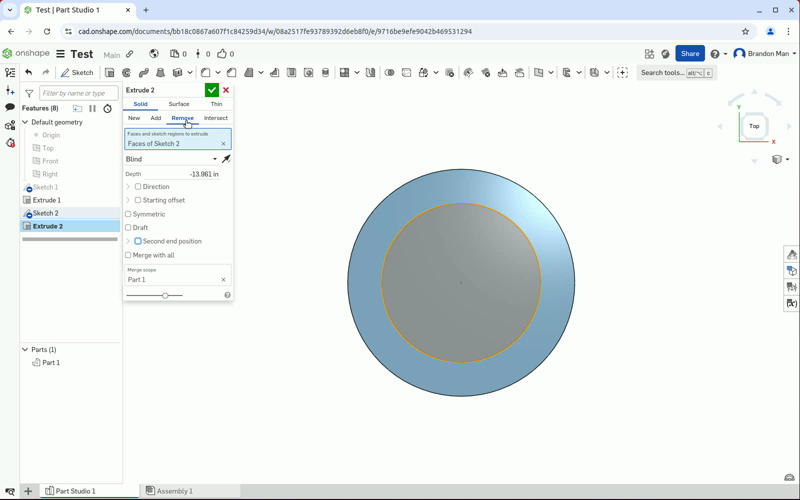
key(space)
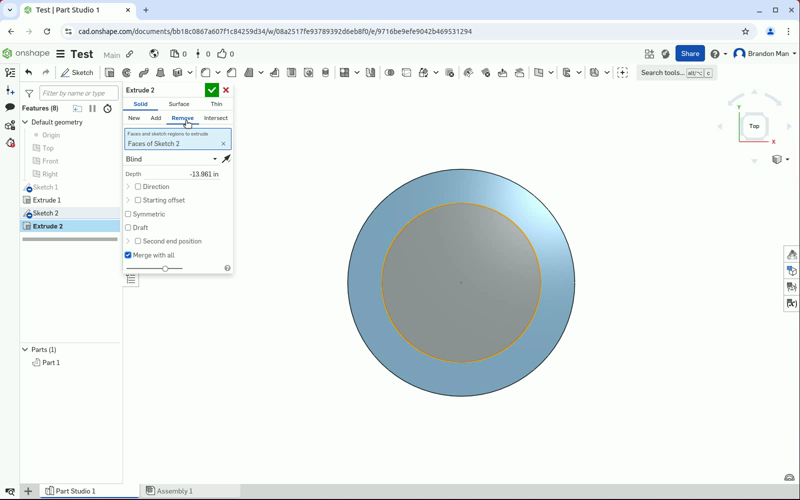
key(enter)
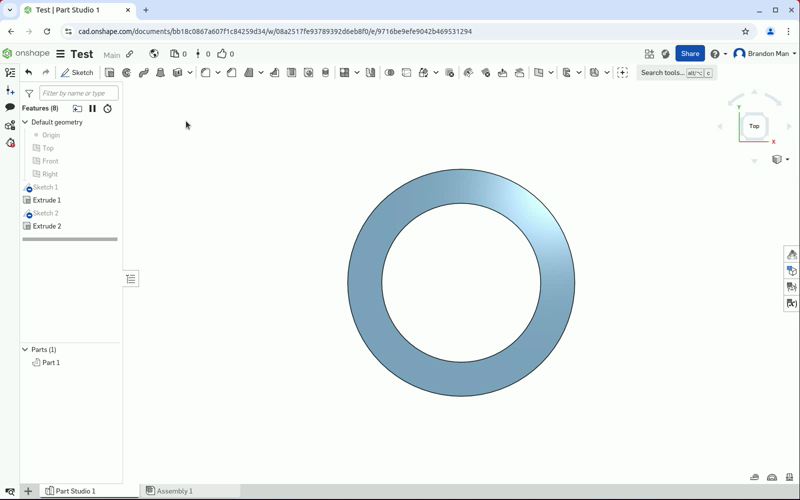
key(shift+h)
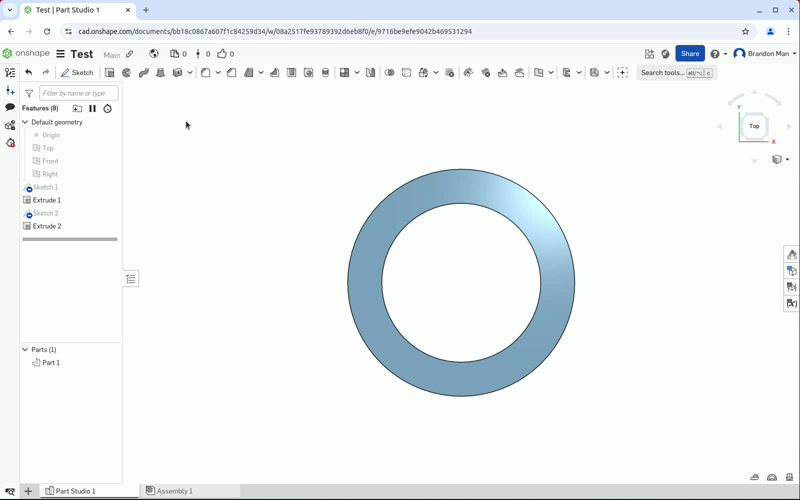
key(shift+h)
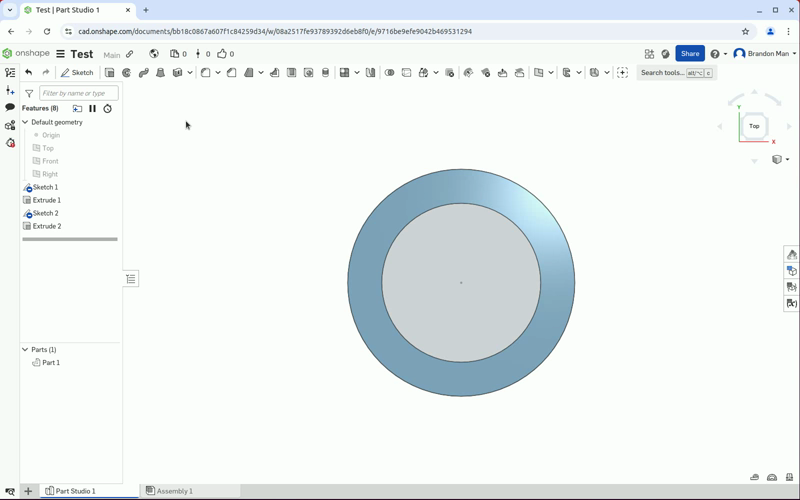
key(shift+7)
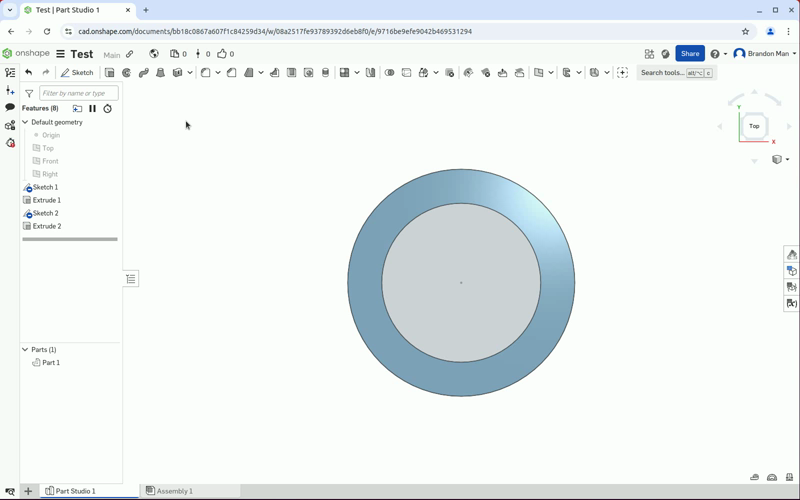
key(up, 3)
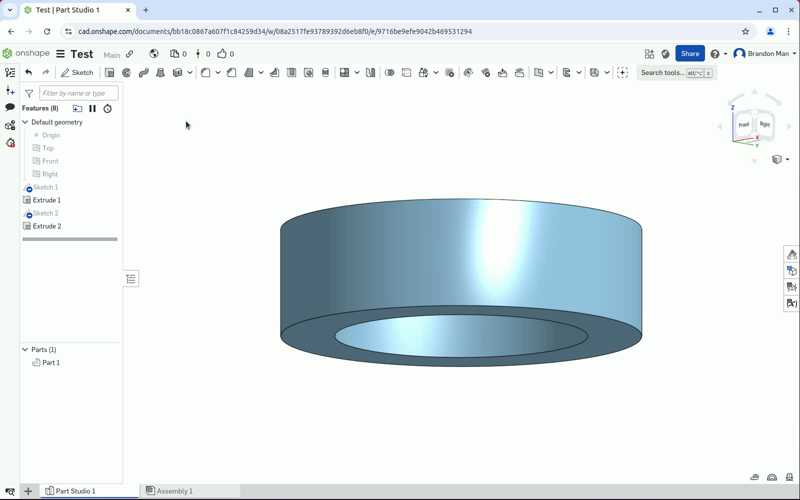
key(left, 3)
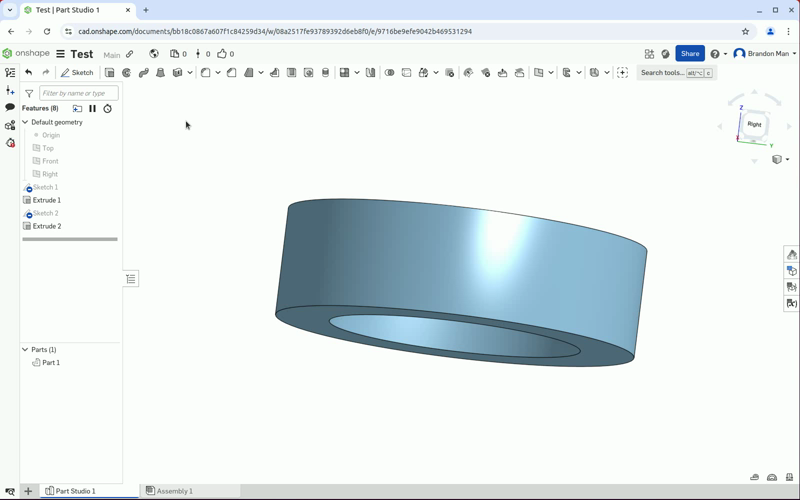
key(right, 3)
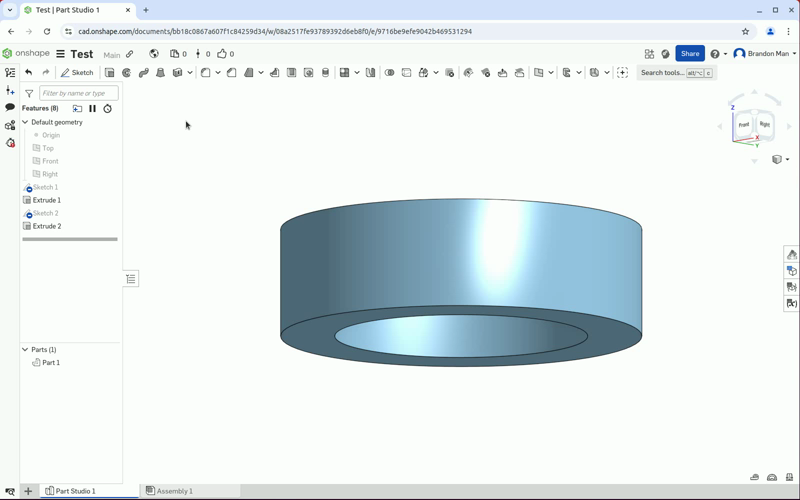
key(down, 3)
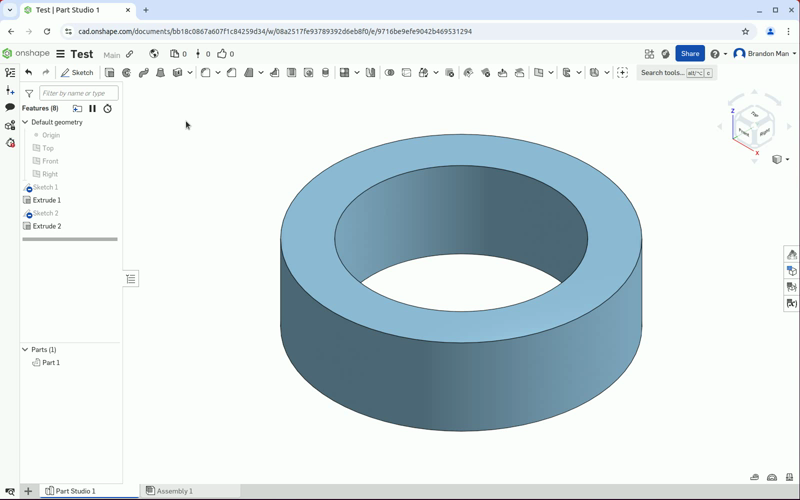
mouse_move(73, 189)
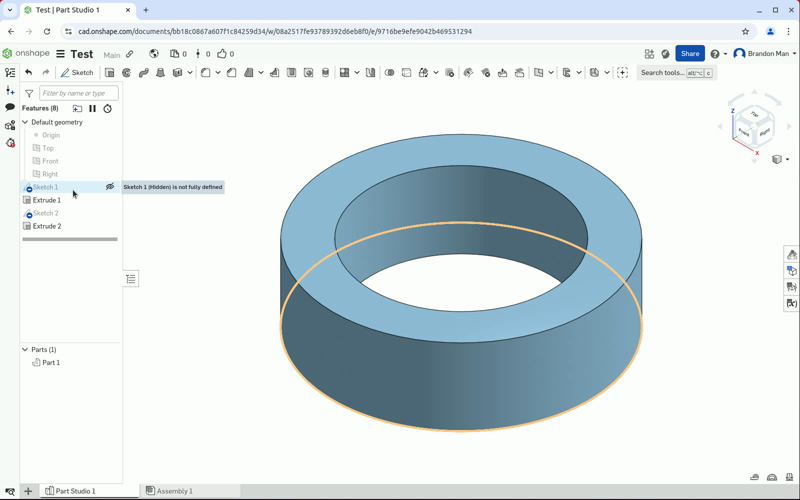
click(73, 189)